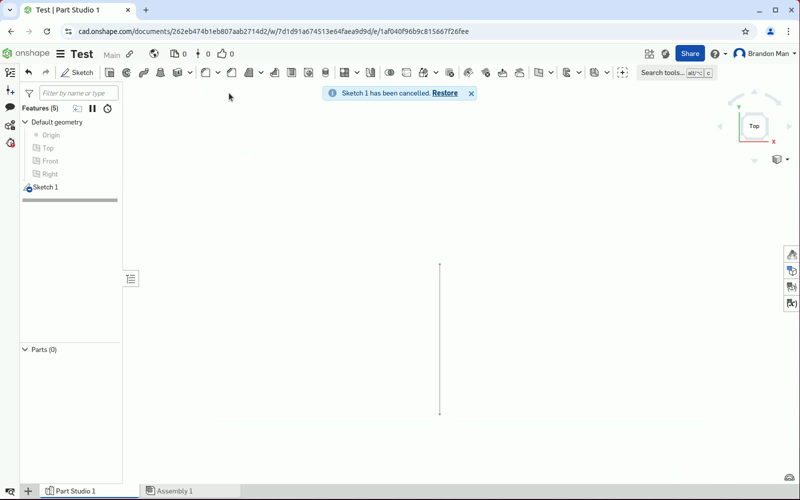
key(shift+h)
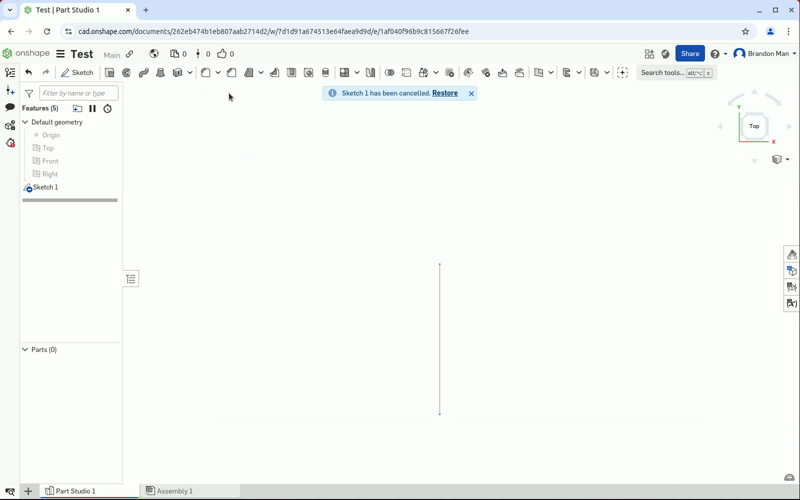
key(shift+s)
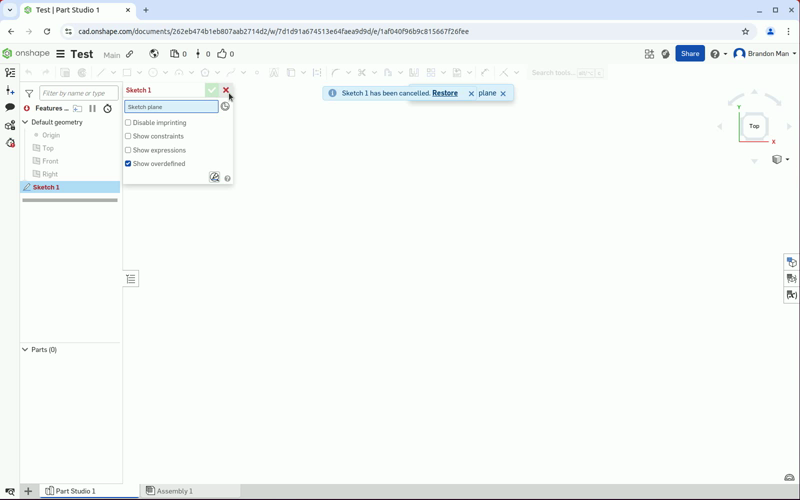
mouse_move(73, 150)
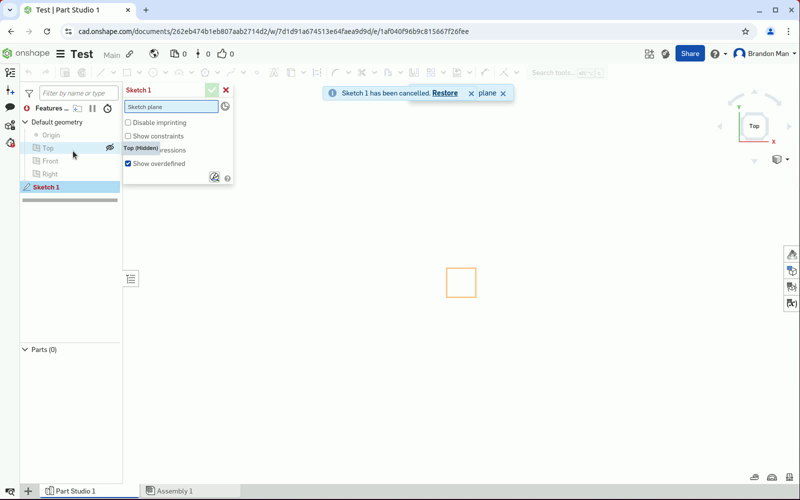
click(73, 150)
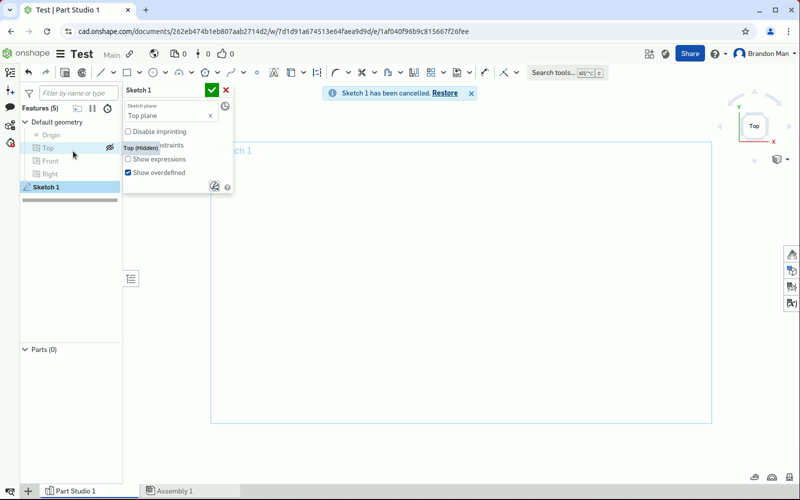
mouse_move(73, 352)
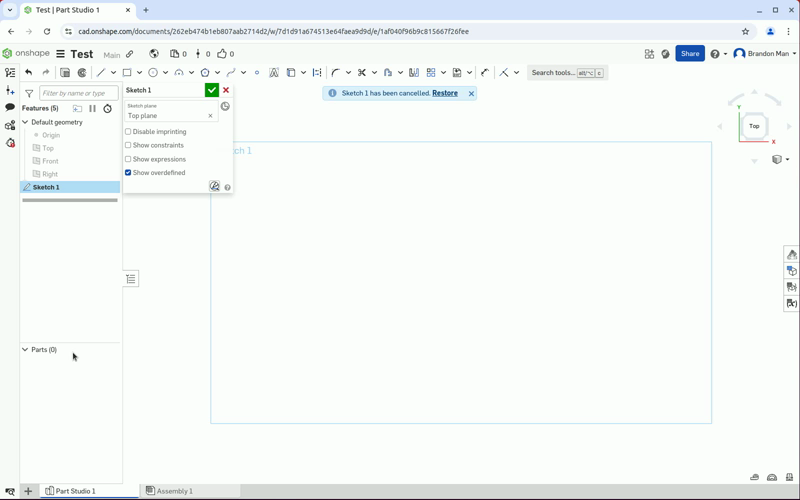
key(y)
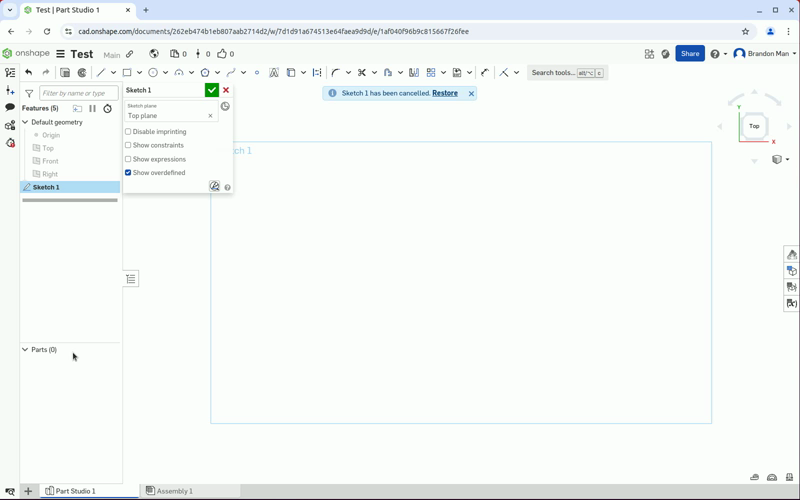
key(c)
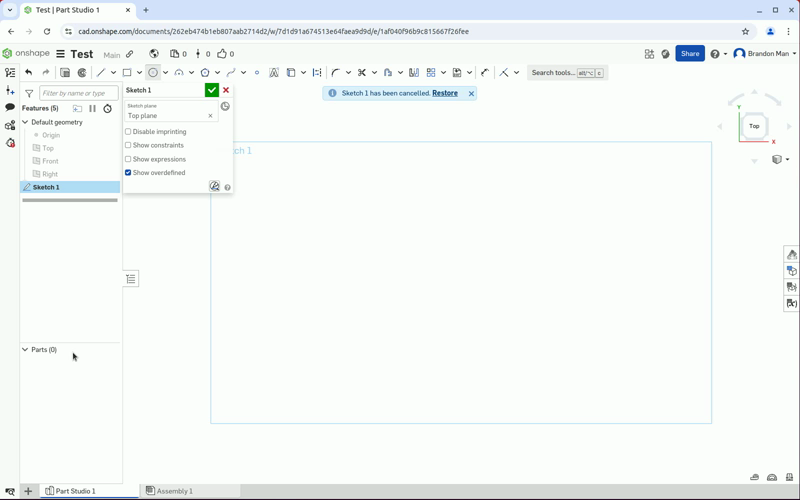
key_down(shift)
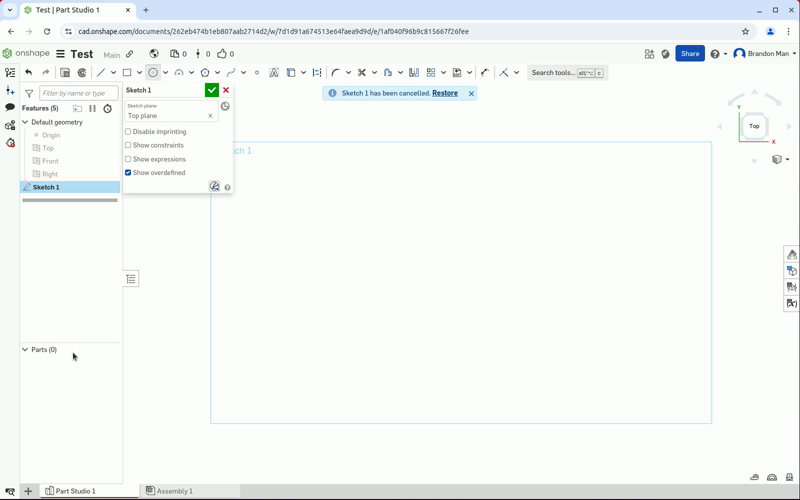
mouse_move(461, 282)
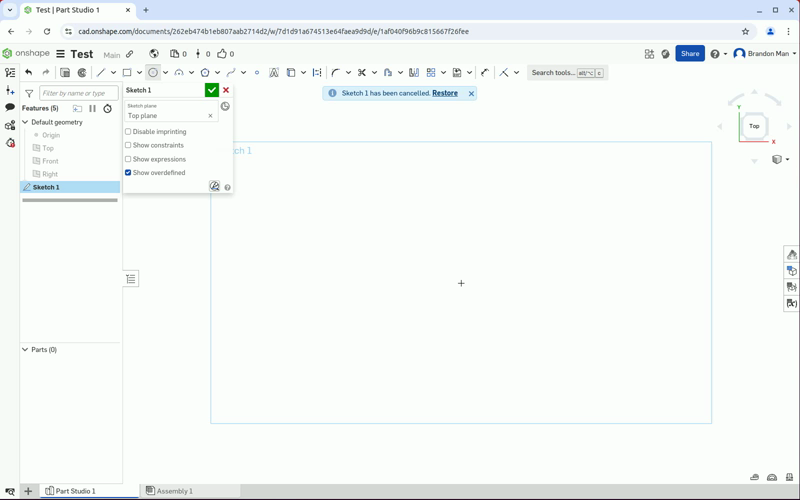
click(461, 282)
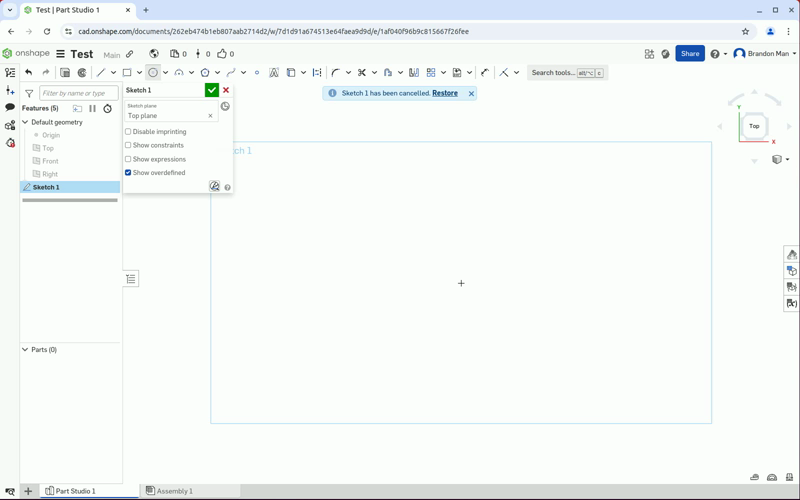
key_up(shift)
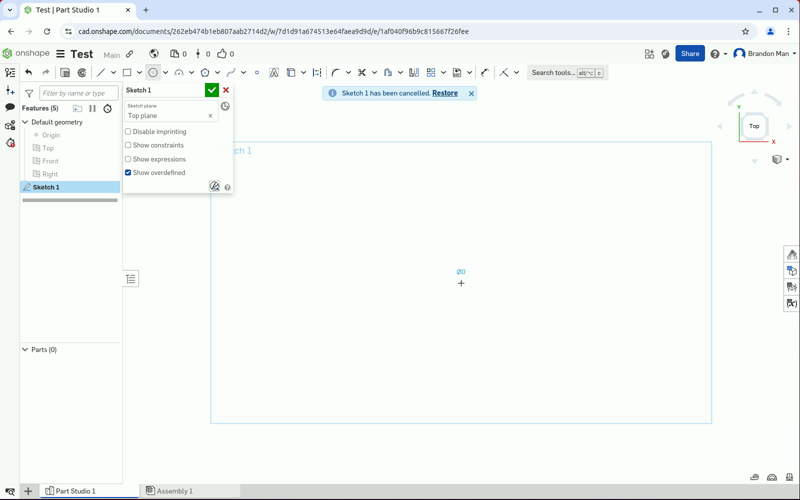
mouse_move(526, 282)
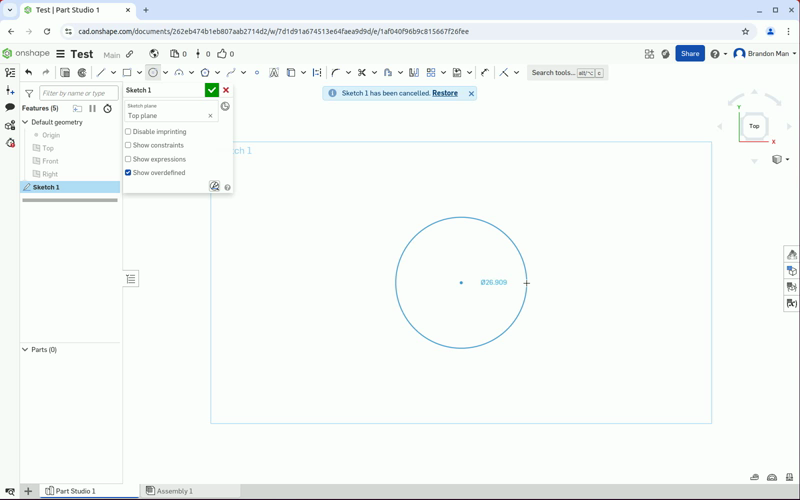
click(526, 282)
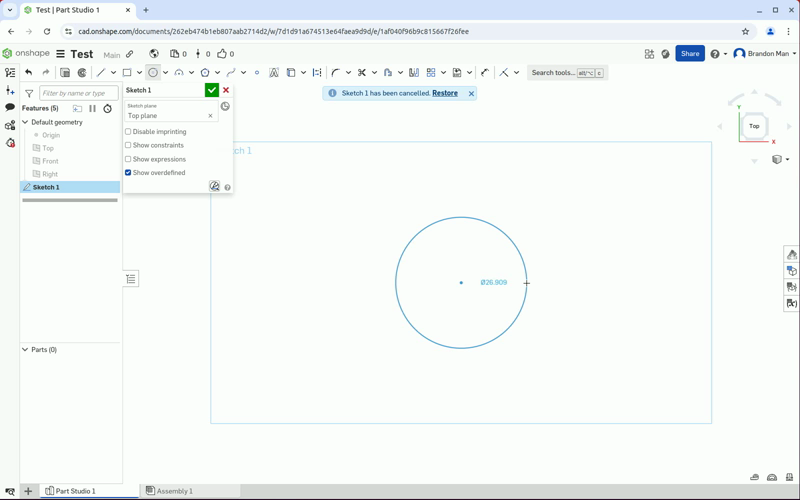
key(esc)
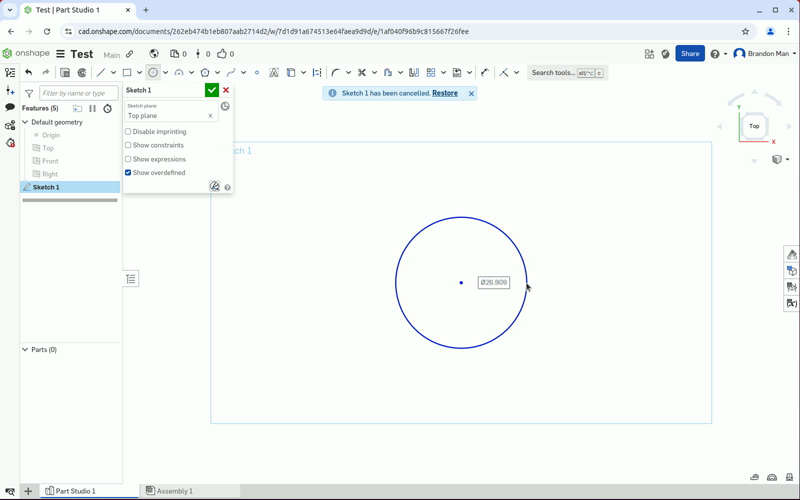
key(c)
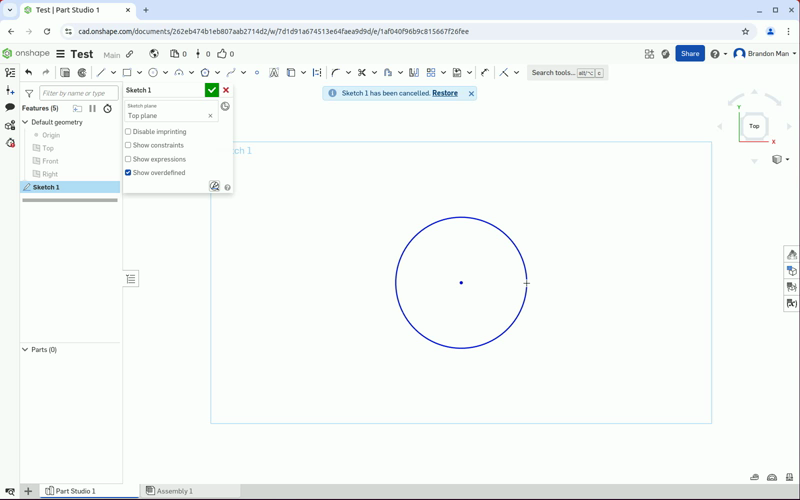
key_down(shift)
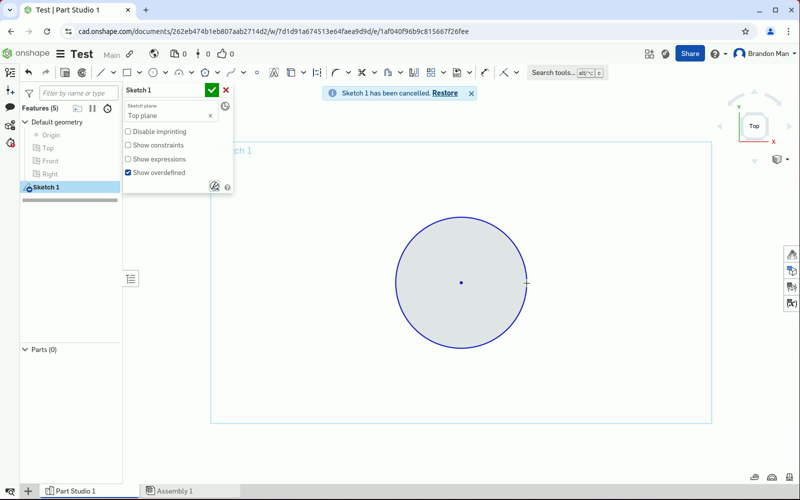
mouse_move(461, 282)
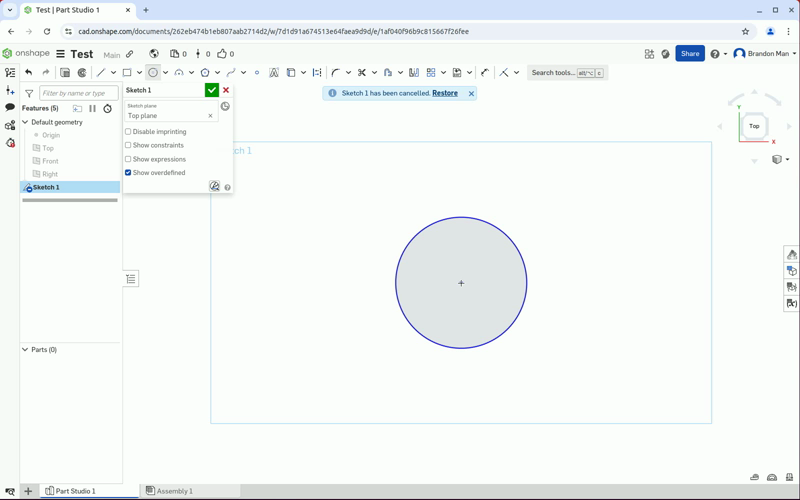
click(461, 282)
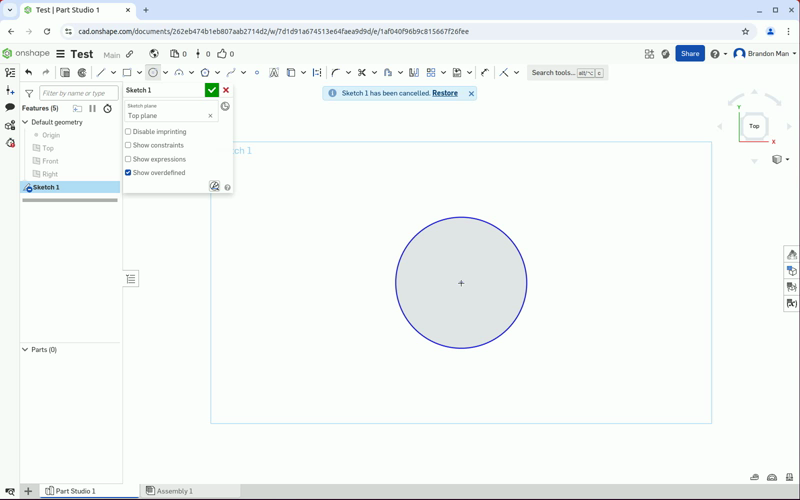
key_up(shift)
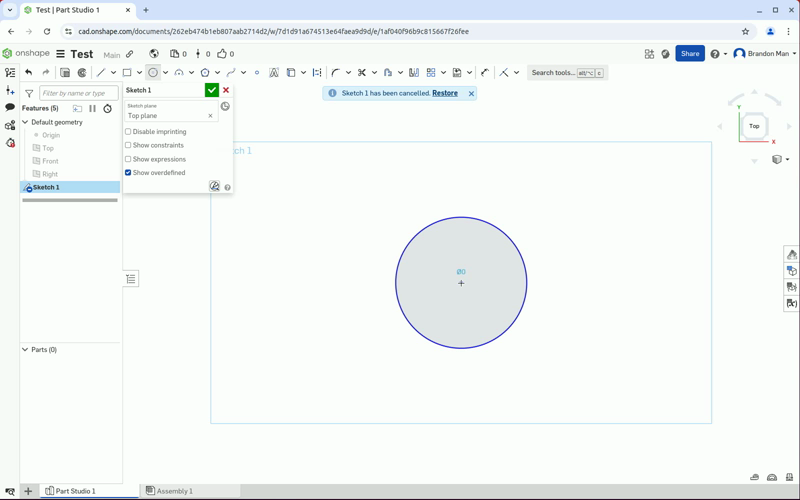
mouse_move(510, 282)
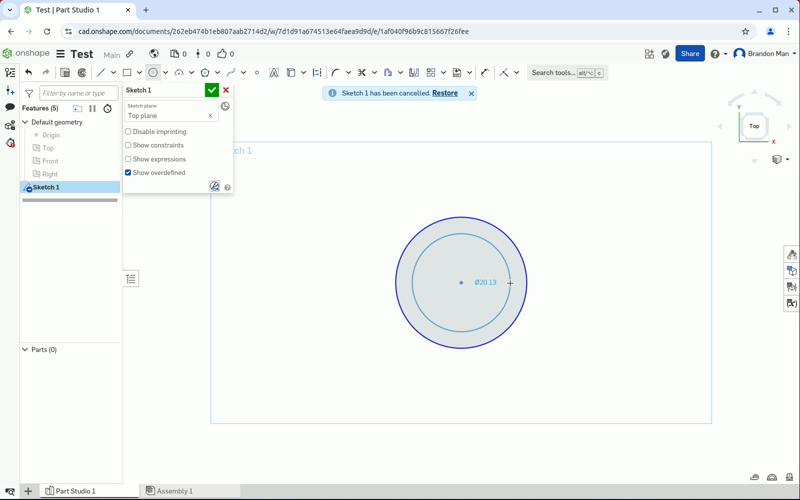
click(510, 282)
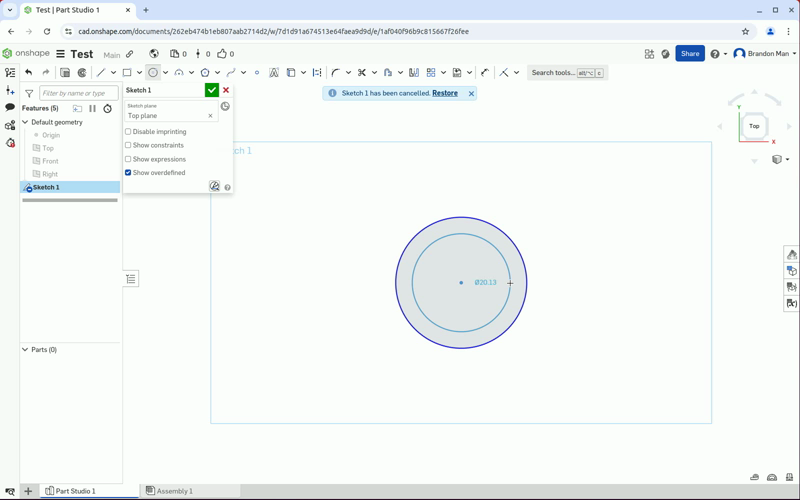
key(esc)
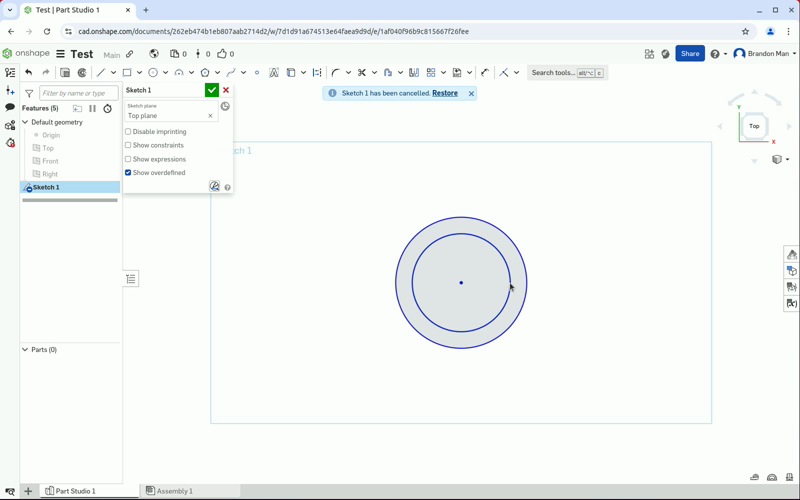
mouse_move(468, 335)
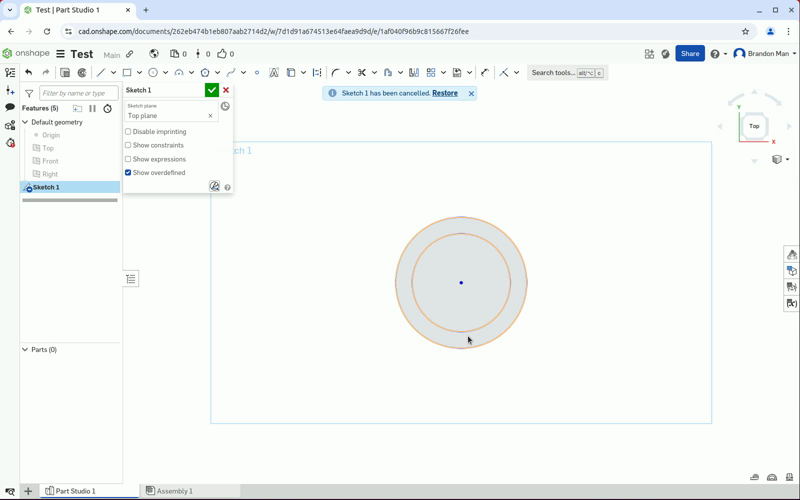
click(468, 335)
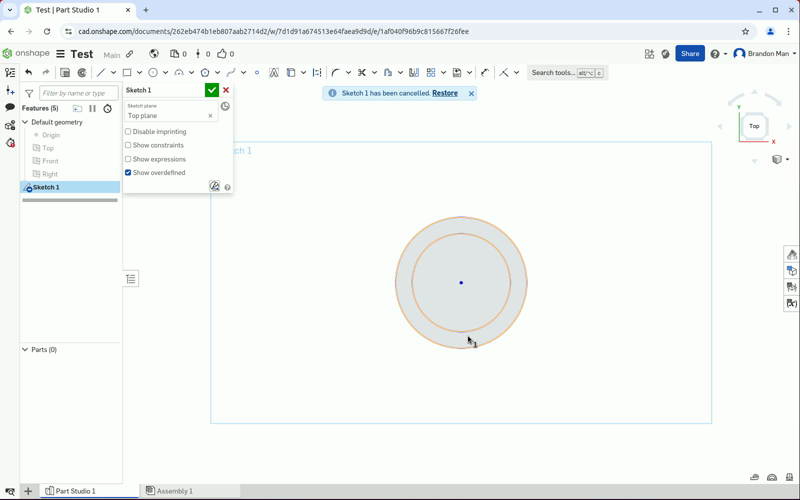
mouse_move(73, 352)
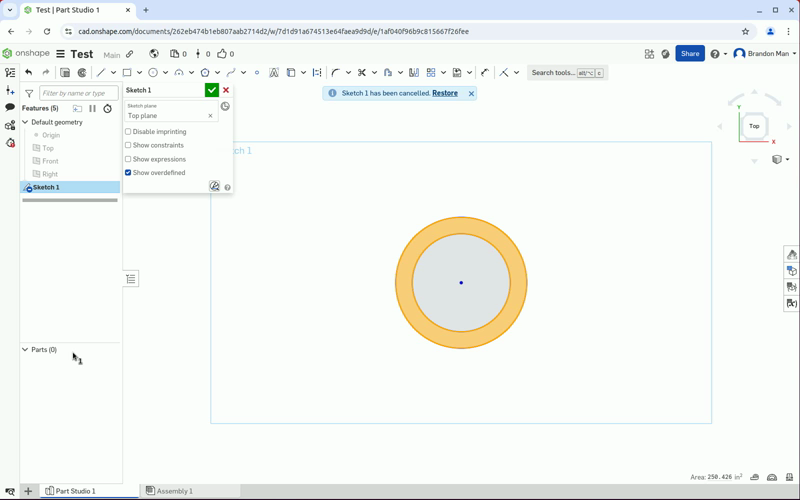
key(shift+y)
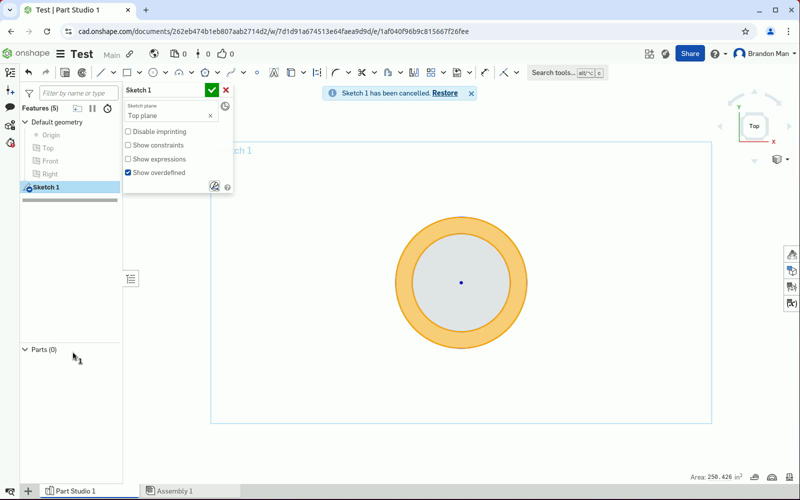
key(shift+e)
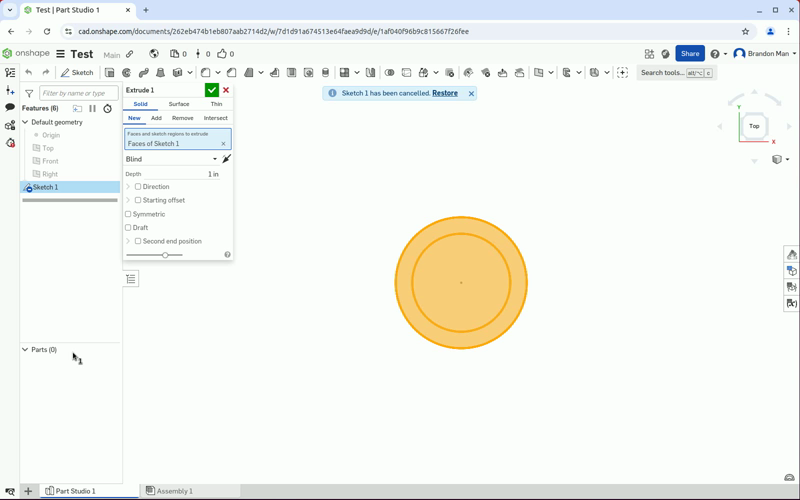
mouse_move(143, 106)
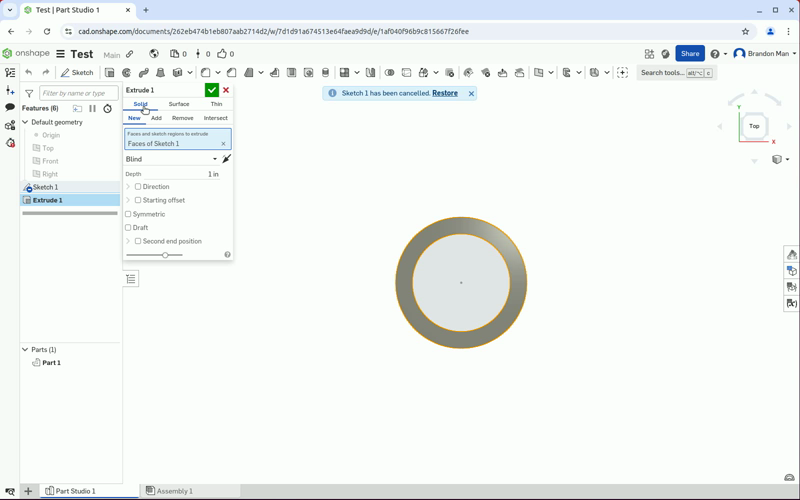
click(143, 106)
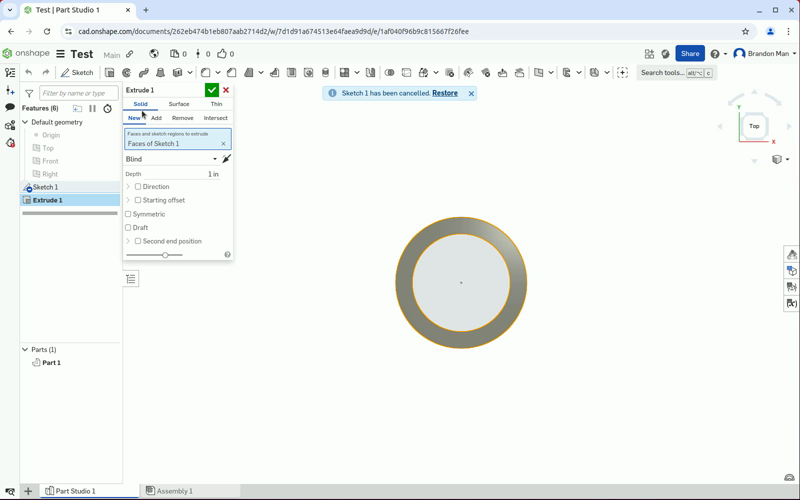
mouse_move(137, 120)
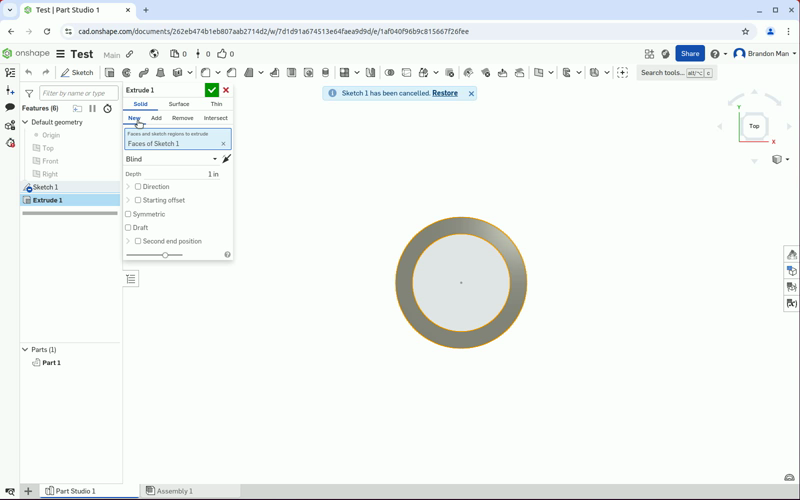
click(137, 120)
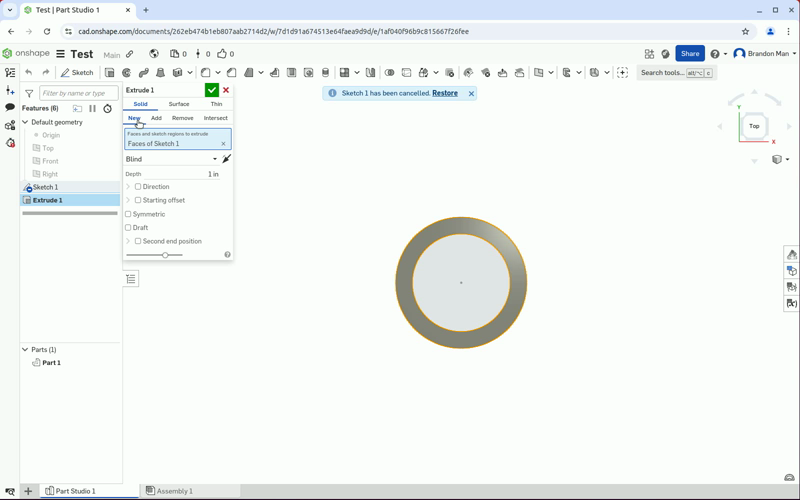
key(tab, 4)
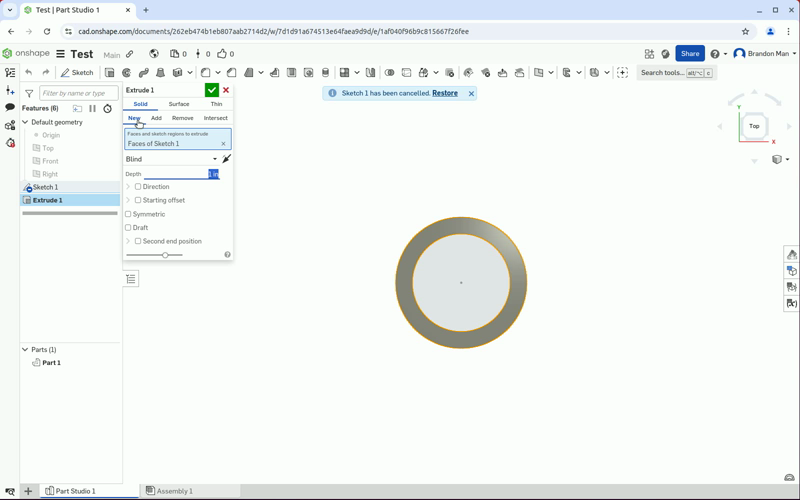
text(3.129)
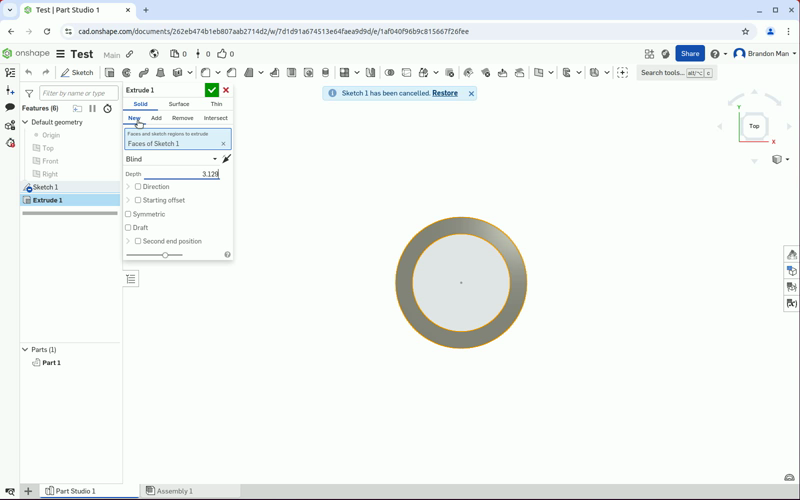
key(enter)
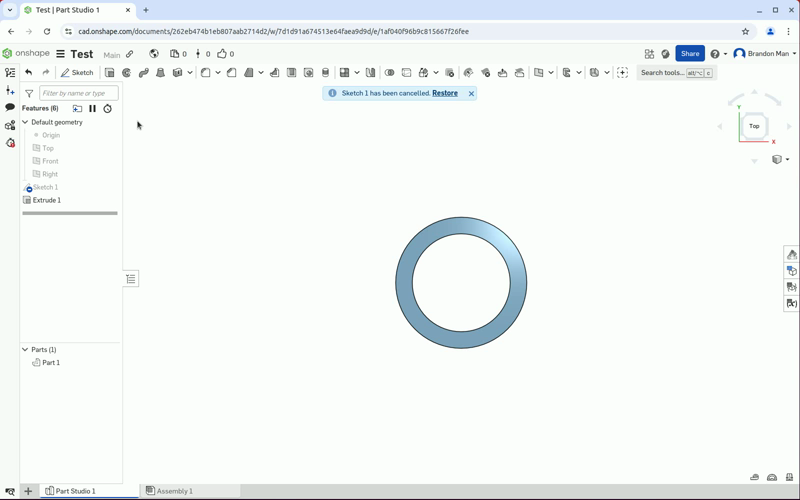
key(shift+h)
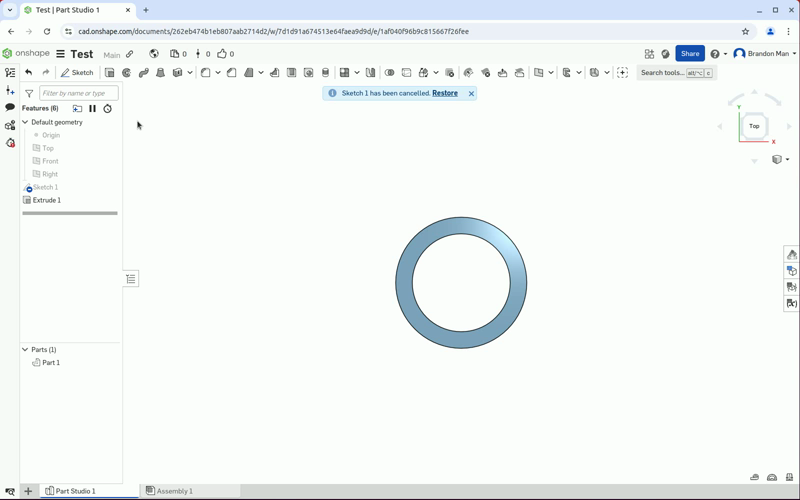
key(shift+h)
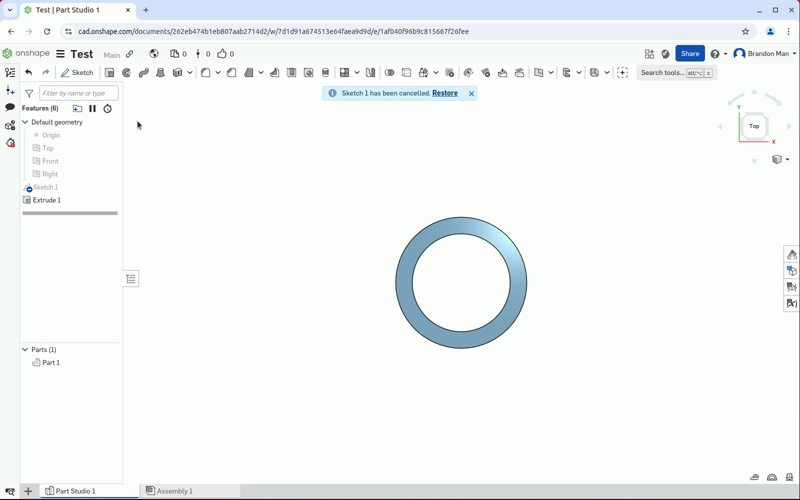
mouse_move(73, 189)
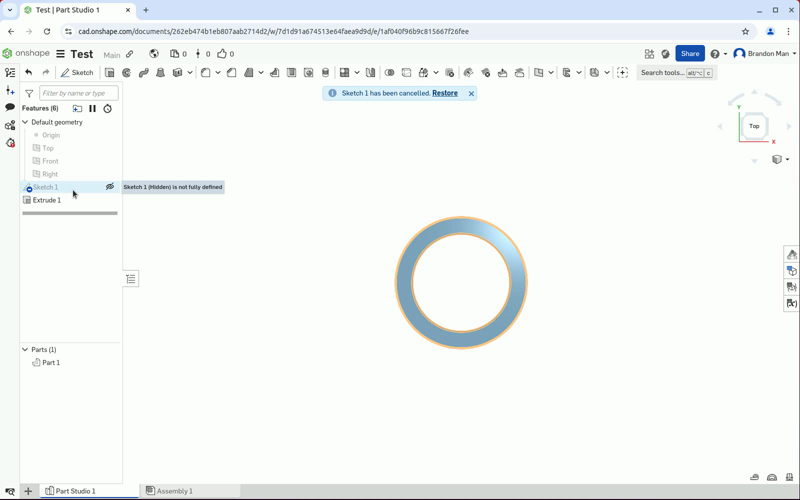
click(73, 189)
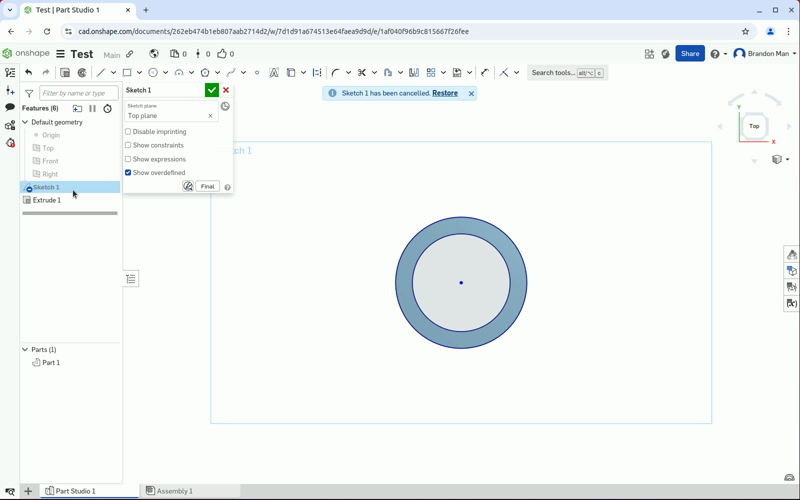
mouse_move(229, 92)
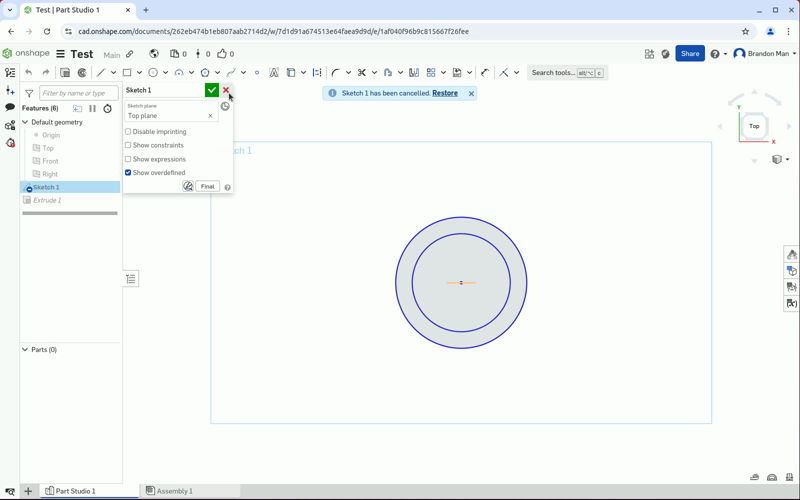
click(229, 92)
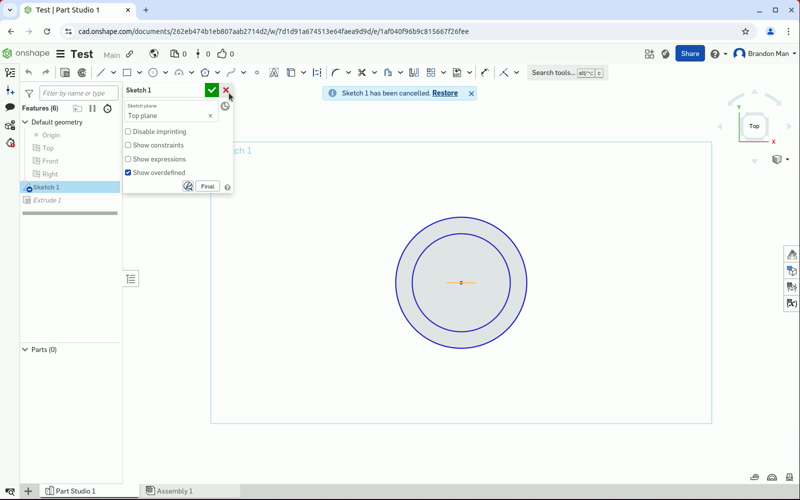
key(shift+s)
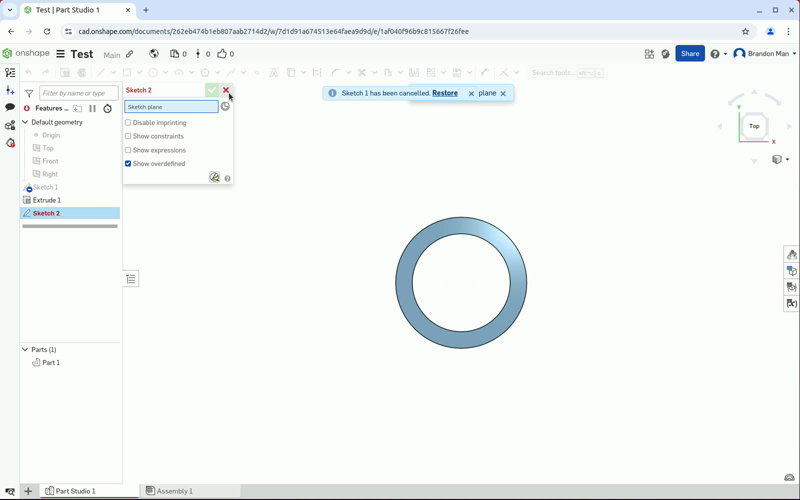
mouse_move(73, 150)
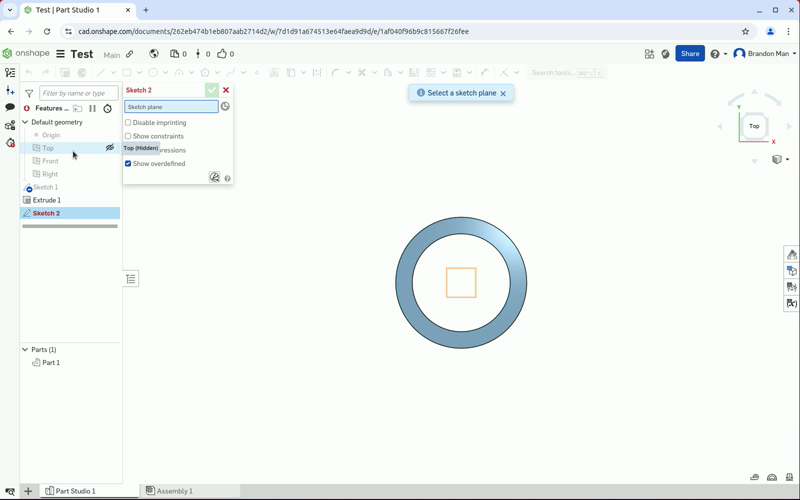
click(73, 150)
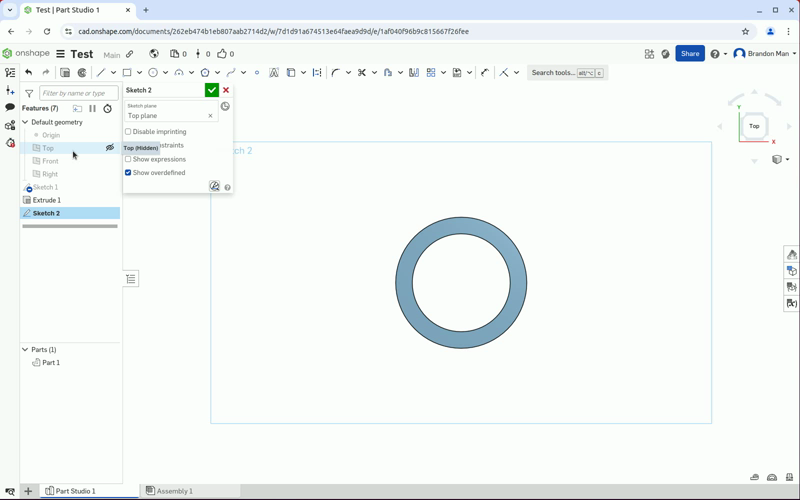
mouse_move(73, 352)
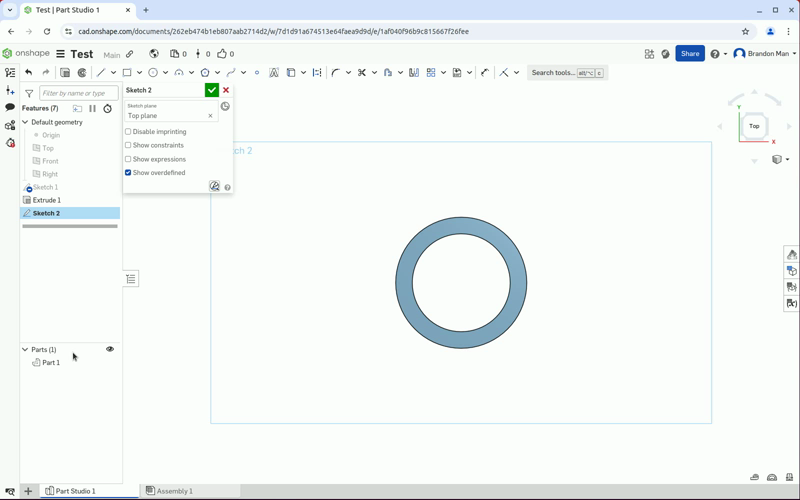
key(y)
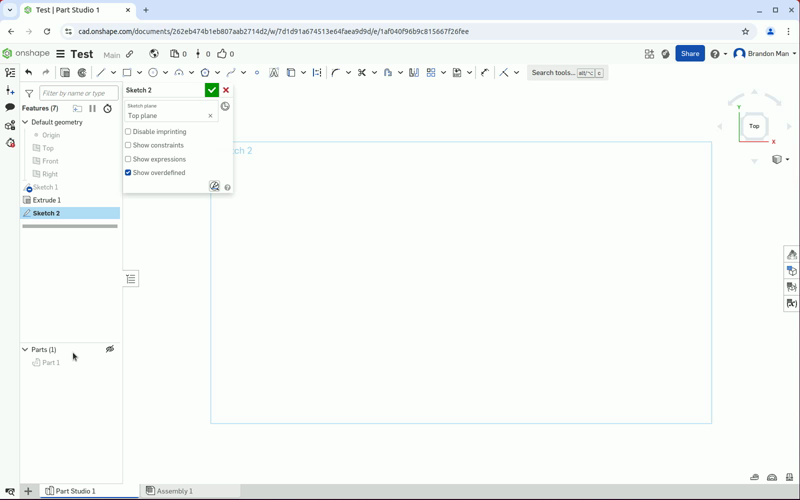
key(c)
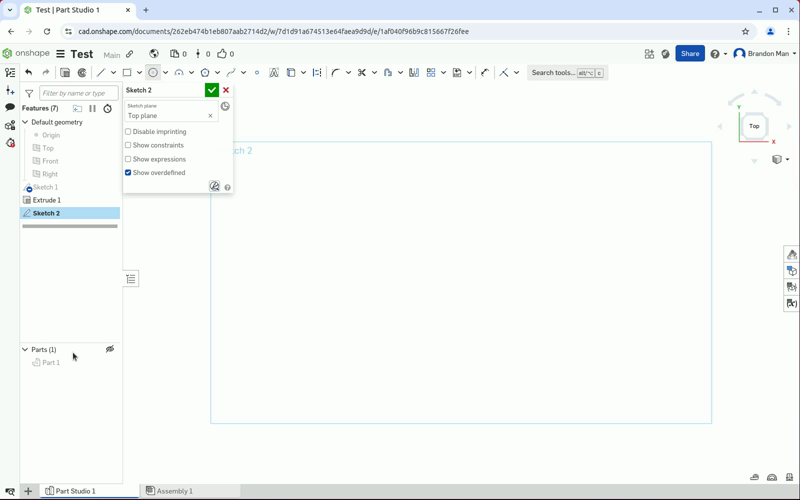
key_down(shift)
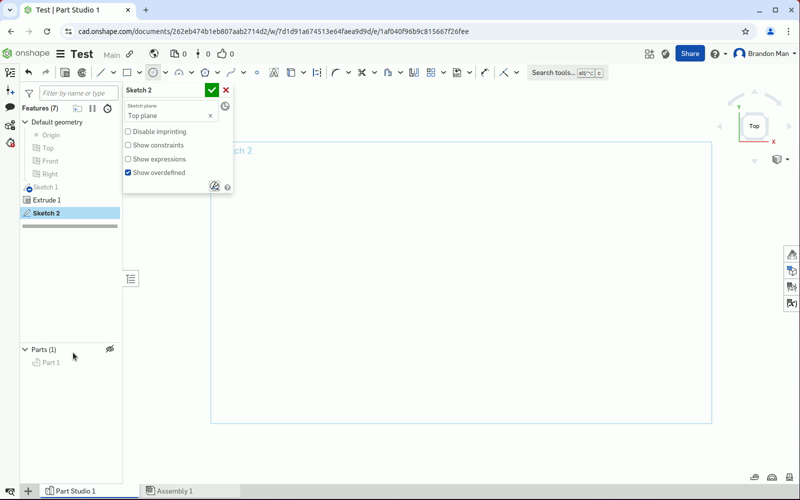
mouse_move(460, 282)
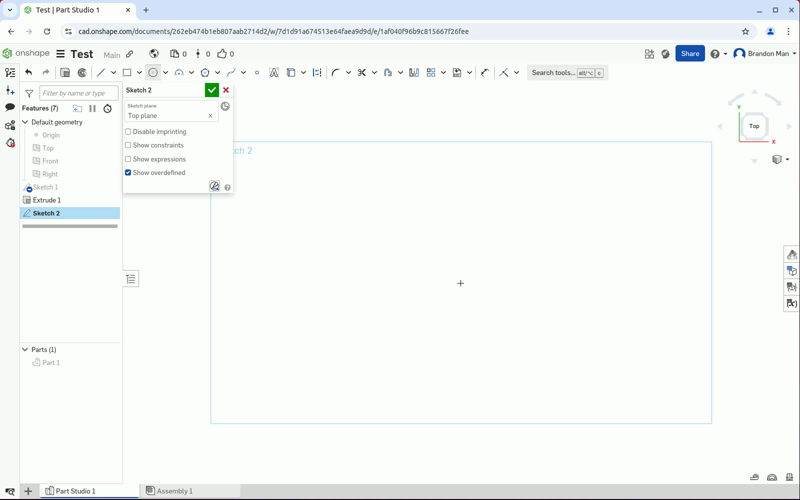
click(460, 282)
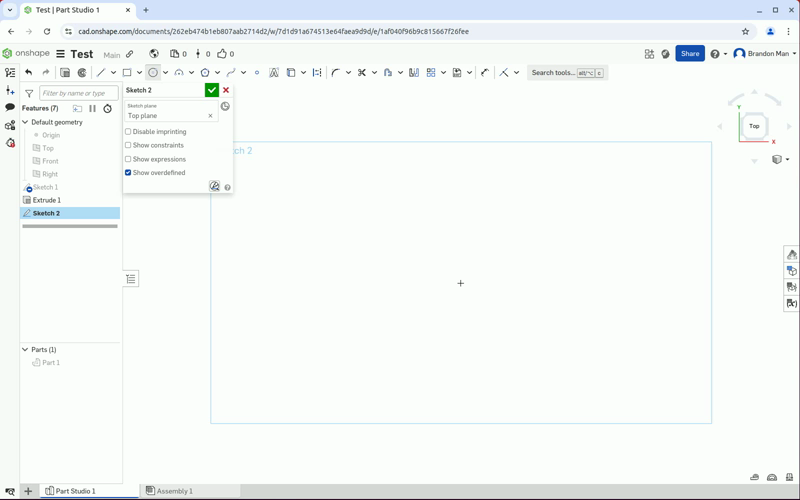
key_up(shift)
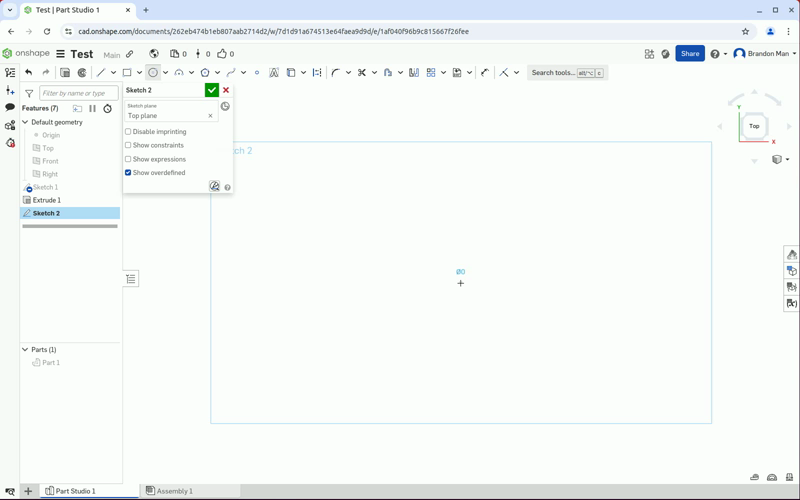
mouse_move(510, 282)
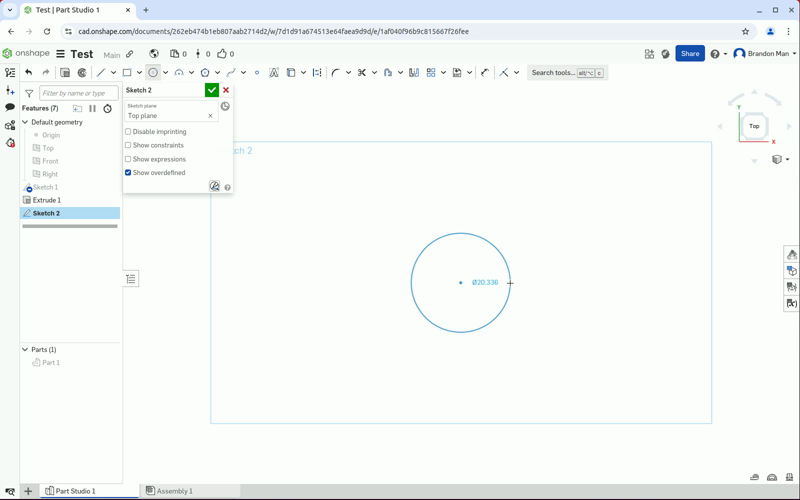
click(510, 282)
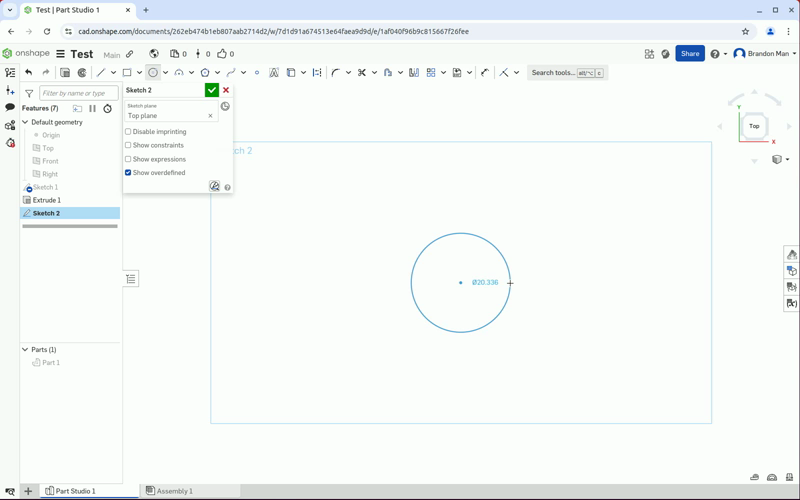
key(esc)
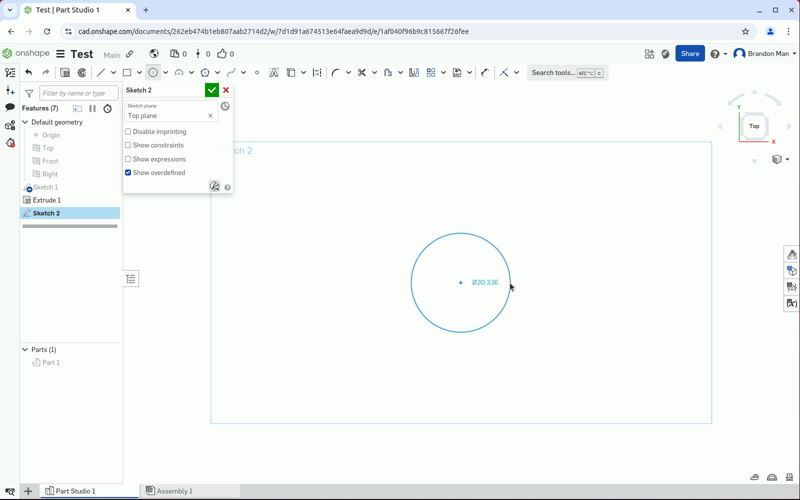
key(c)
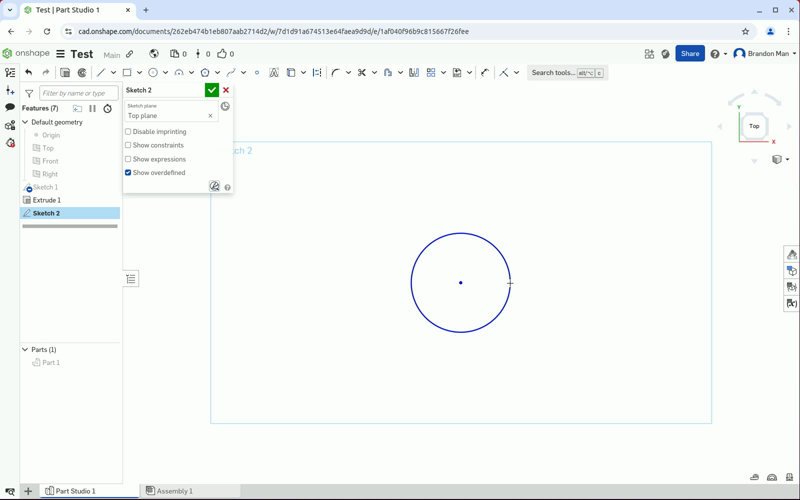
key_down(shift)
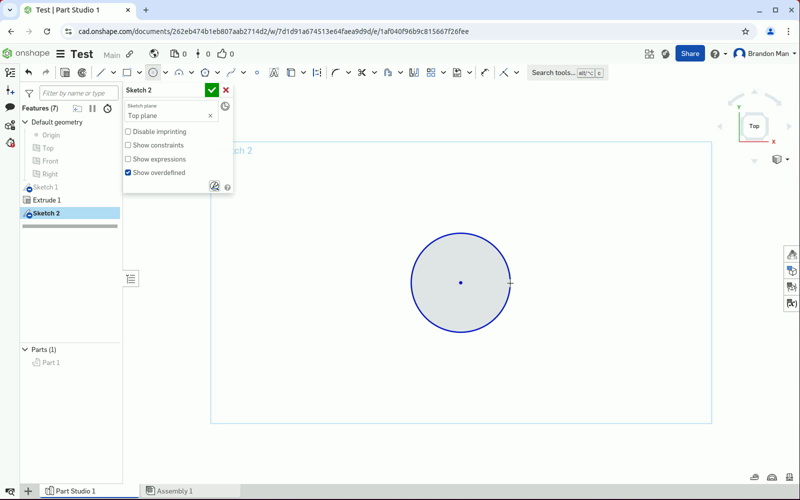
mouse_move(460, 282)
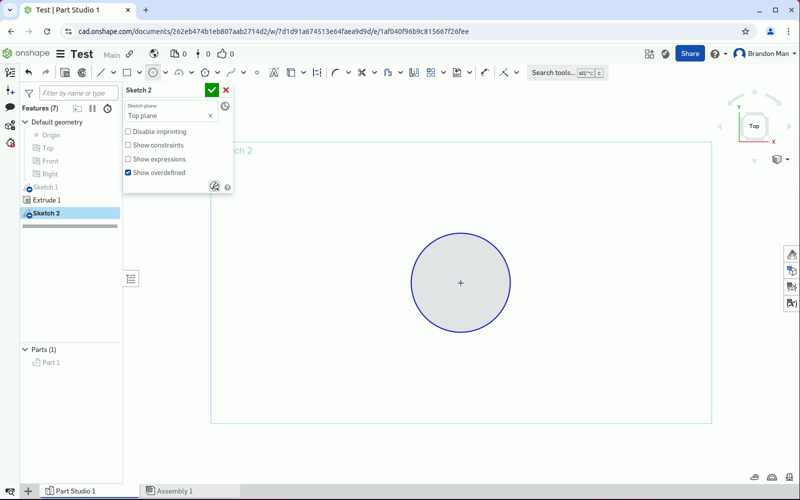
click(460, 282)
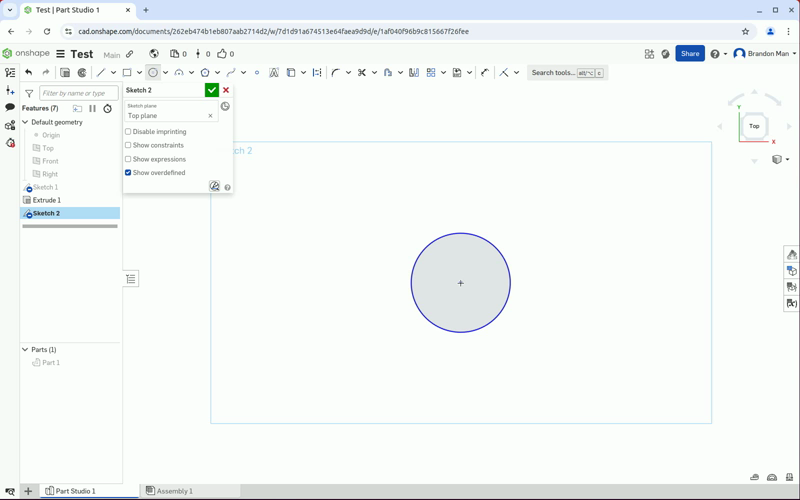
key_up(shift)
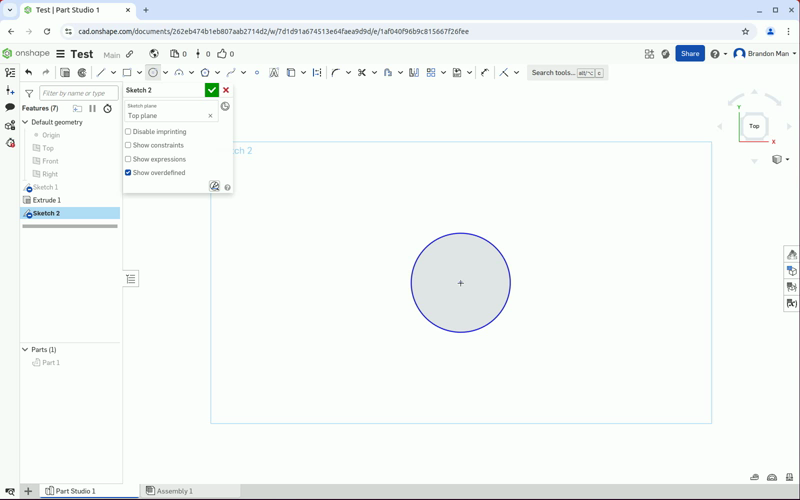
mouse_move(501, 282)
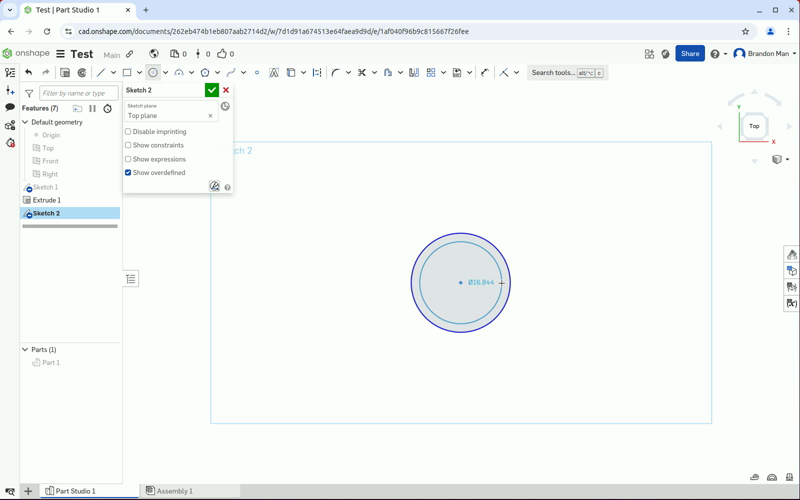
click(501, 282)
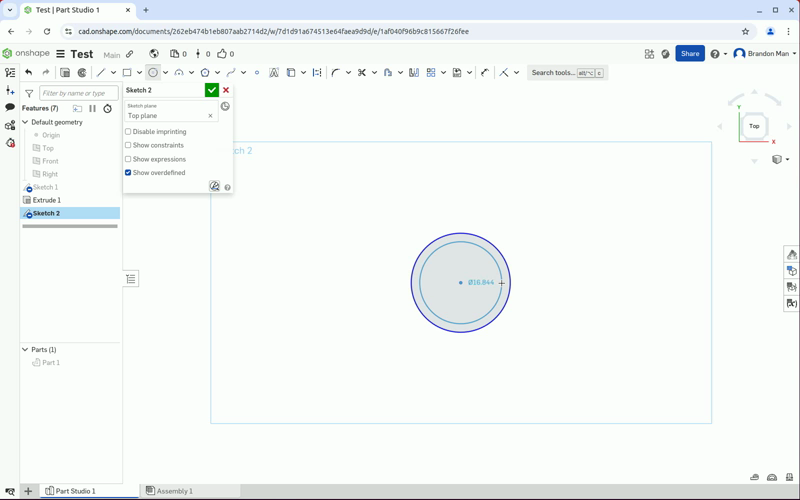
key(esc)
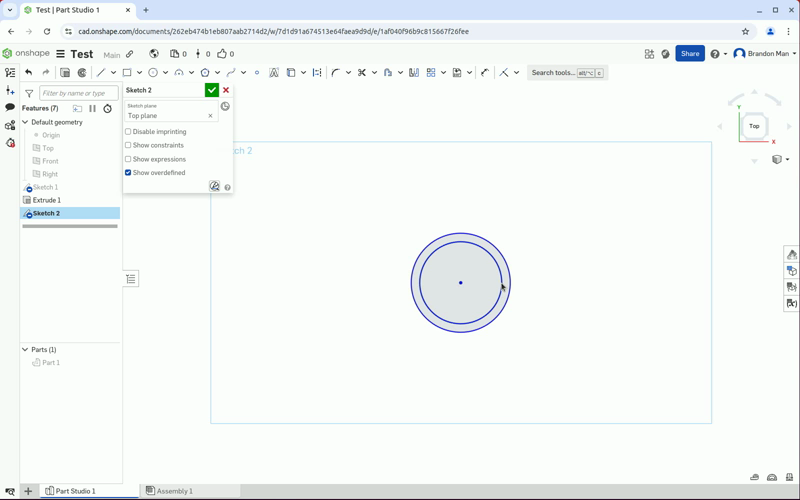
mouse_move(425, 258)
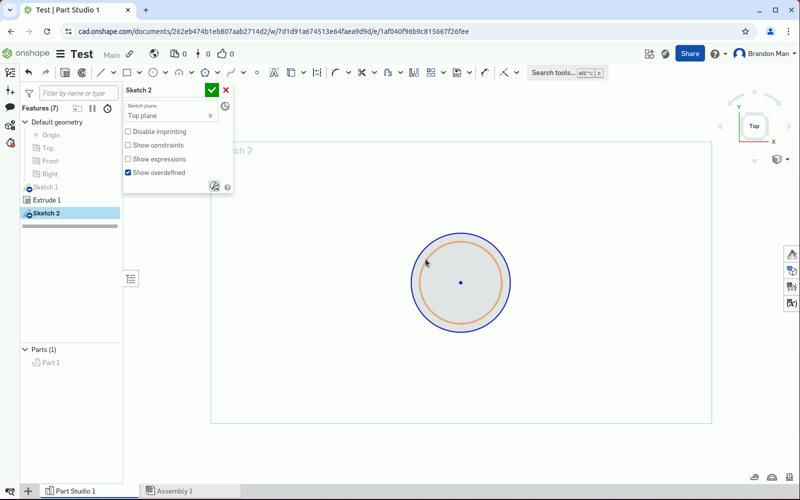
click(425, 258)
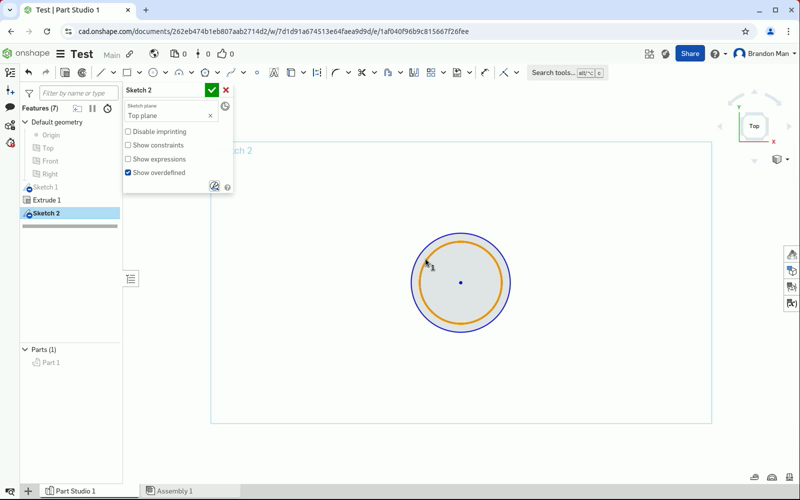
mouse_move(73, 352)
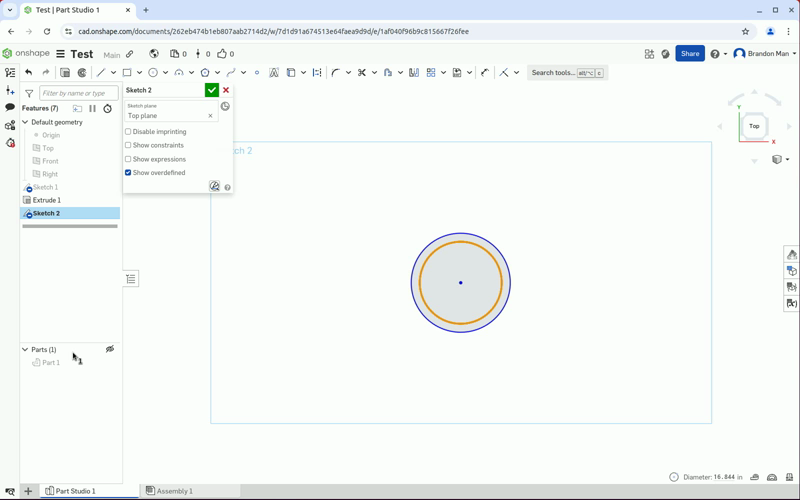
key(shift+y)
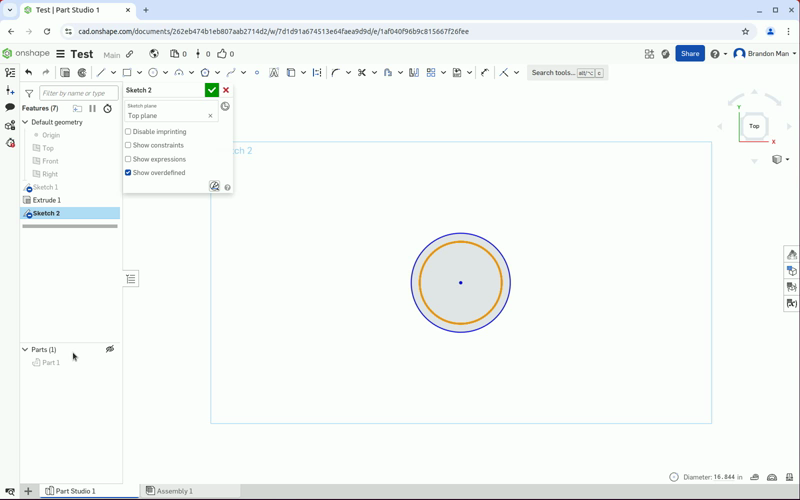
key(shift+e)
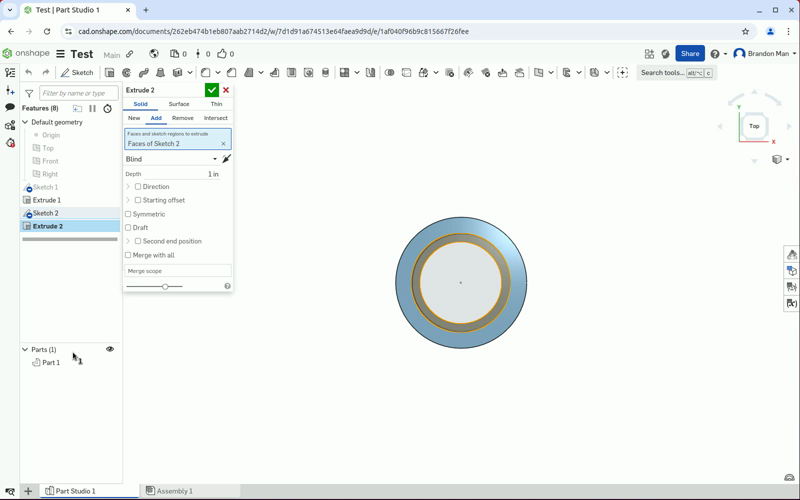
mouse_move(143, 106)
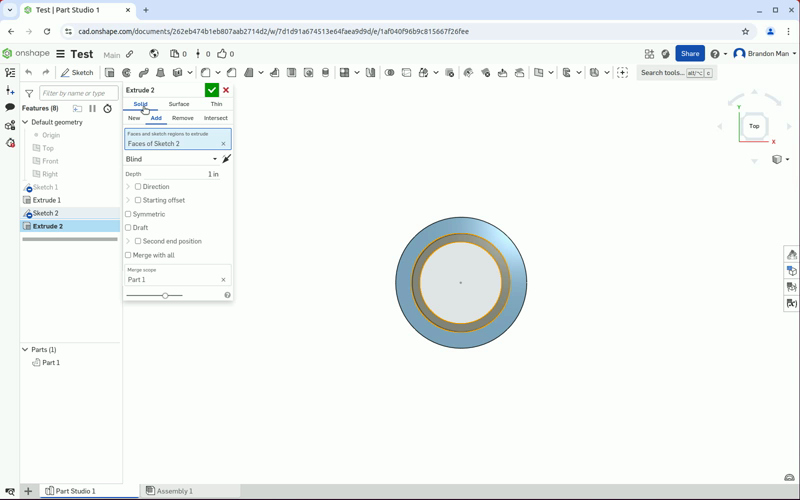
click(143, 106)
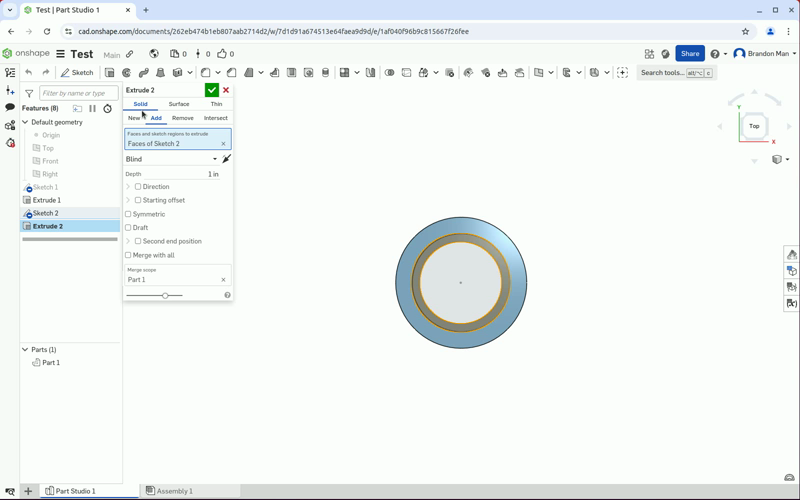
mouse_move(137, 120)
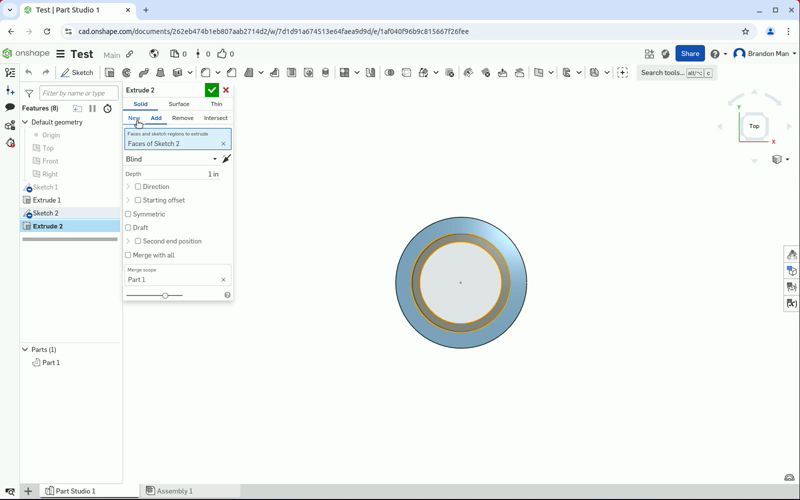
click(137, 120)
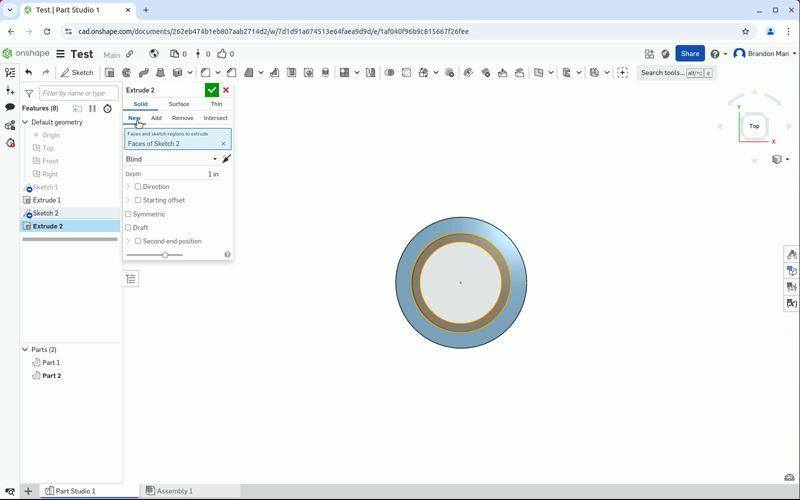
key(tab, 4)
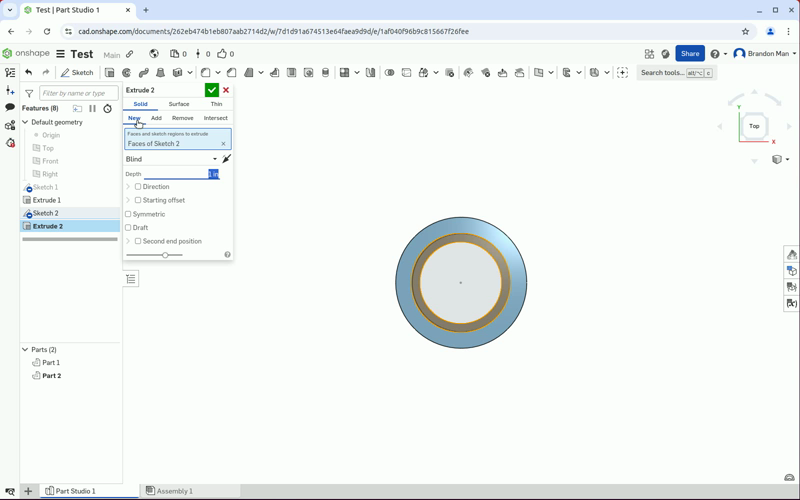
text(23.108)
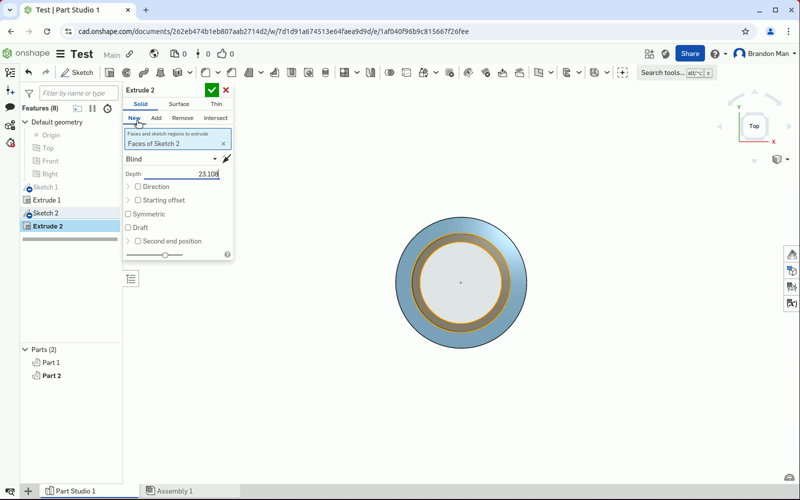
key(enter)
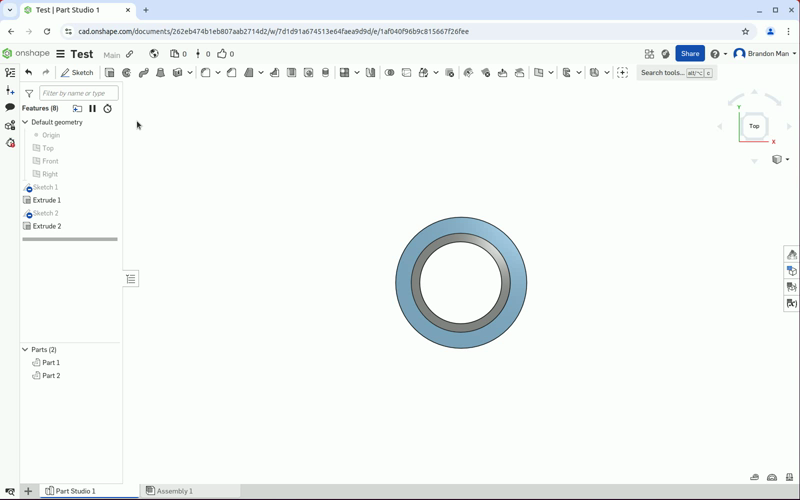
key(shift+h)
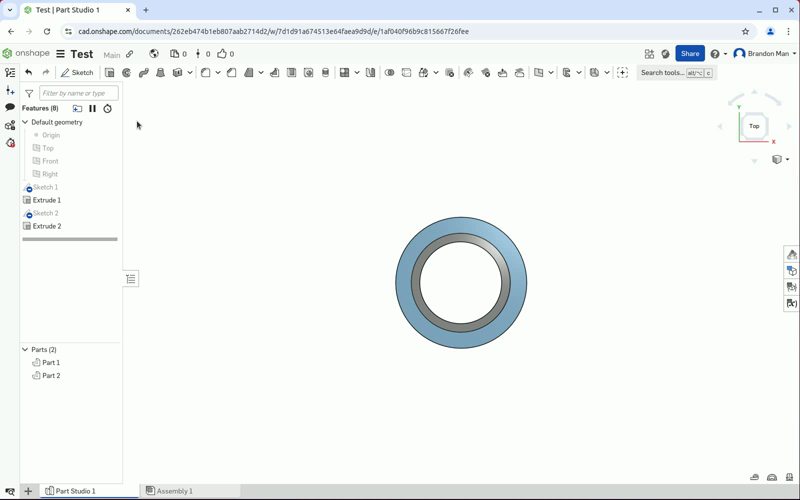
key(shift+h)
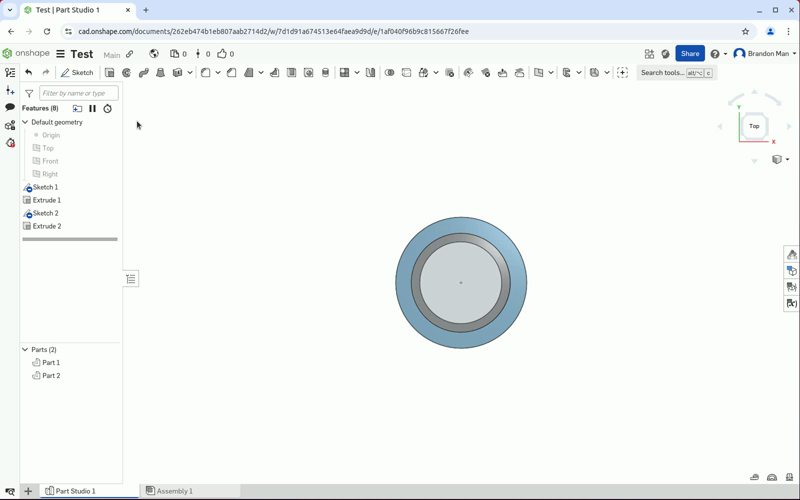
key(shift+7)
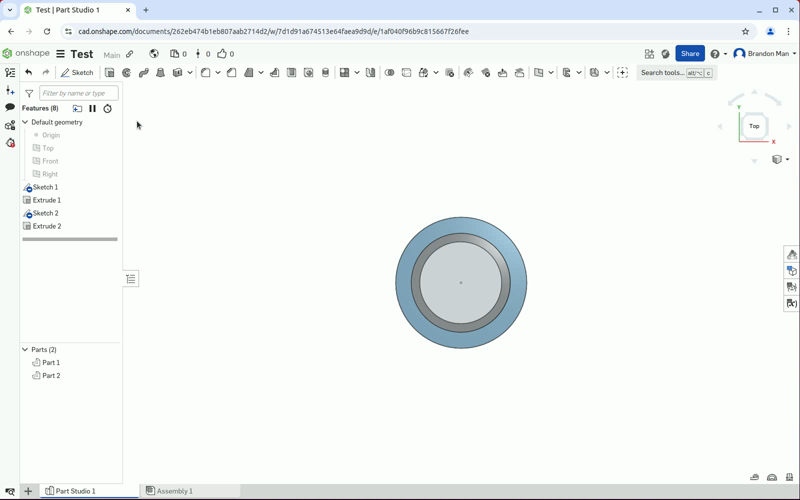
key(up, 3)
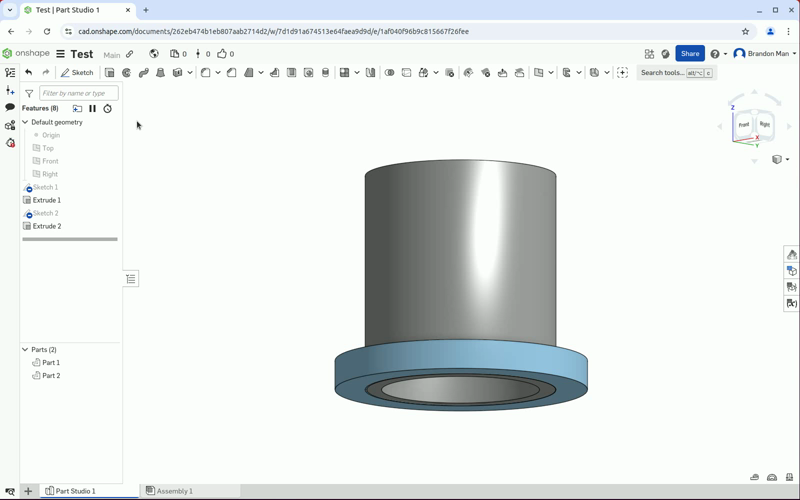
key(left, 3)
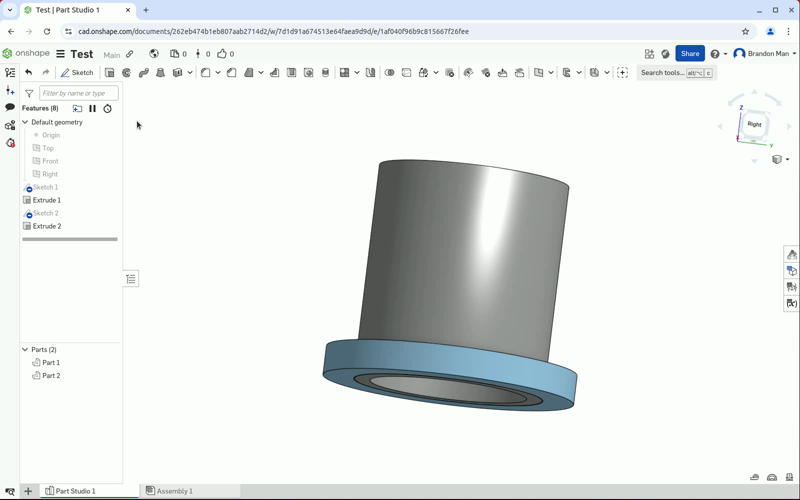
key(right, 3)
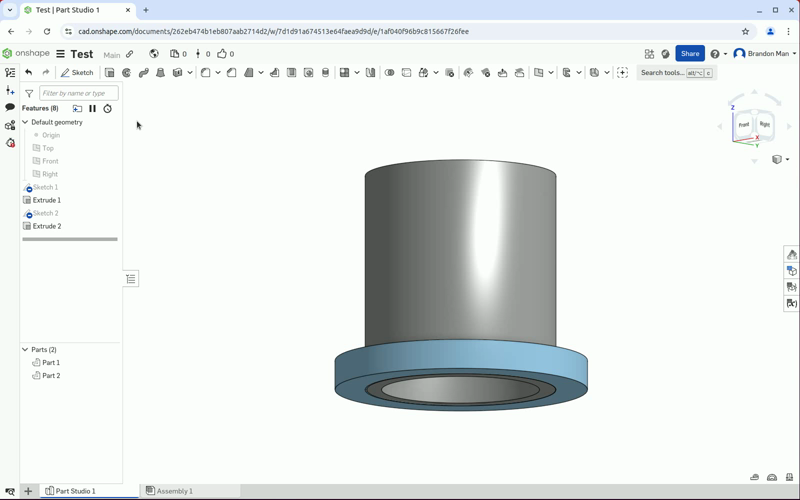
key(down, 3)
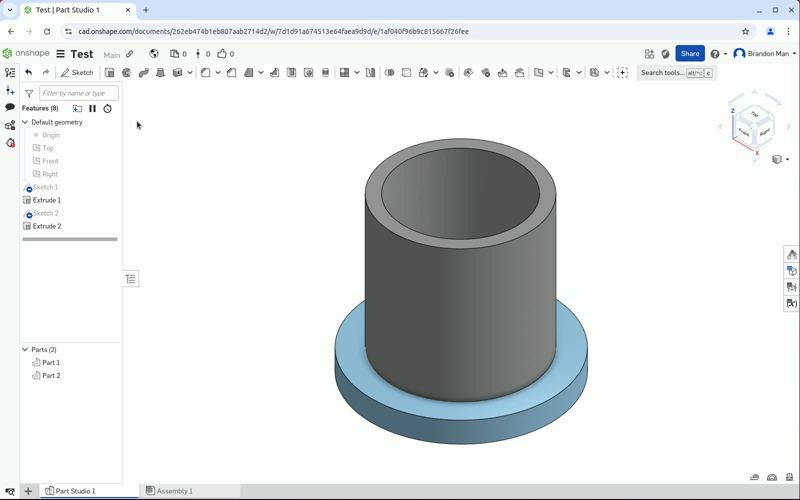
mouse_move(73, 189)
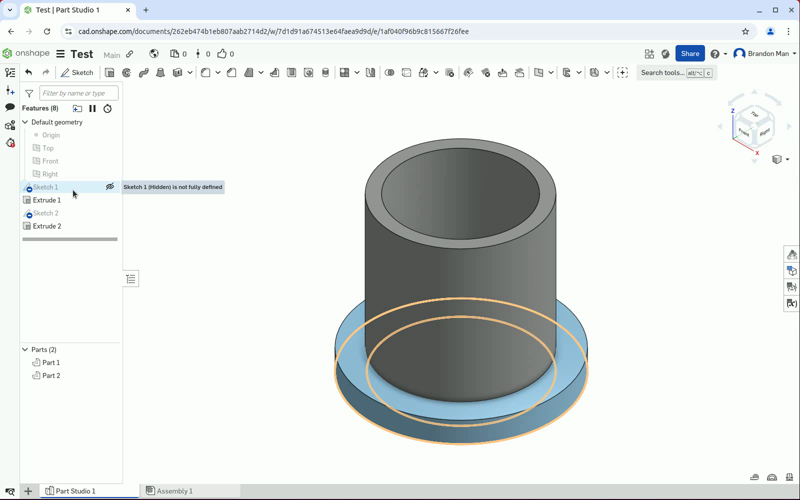
click(73, 189)